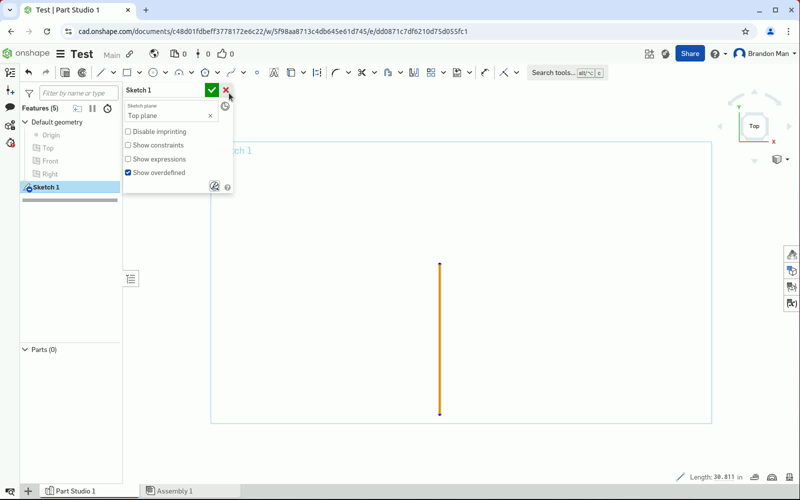
key(shift+h)
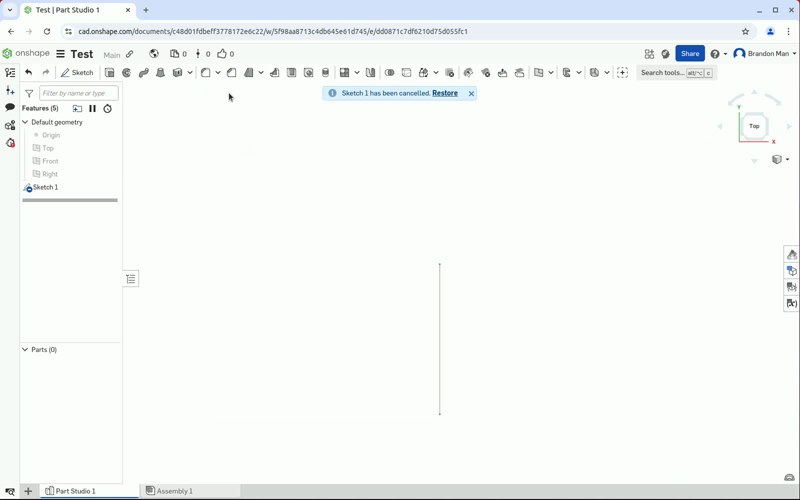
key(shift+s)
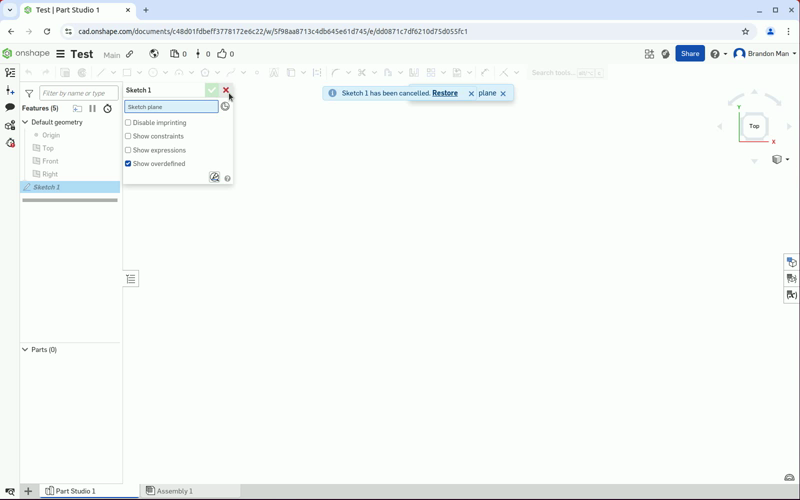
mouse_move(73, 150)
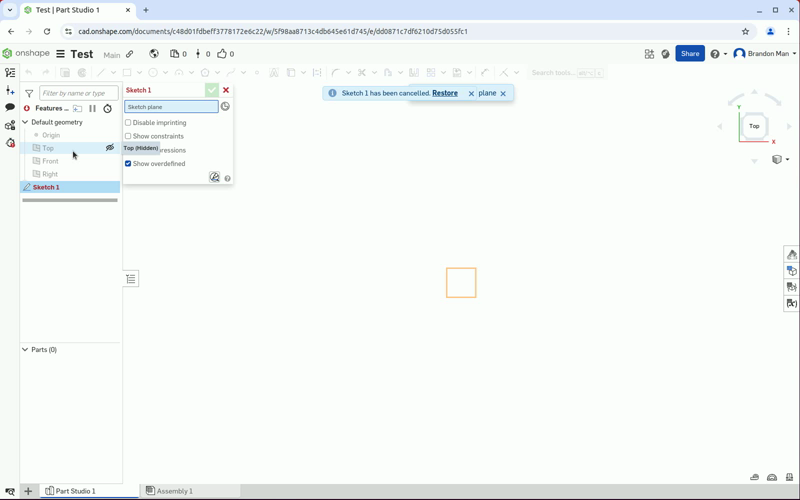
click(73, 150)
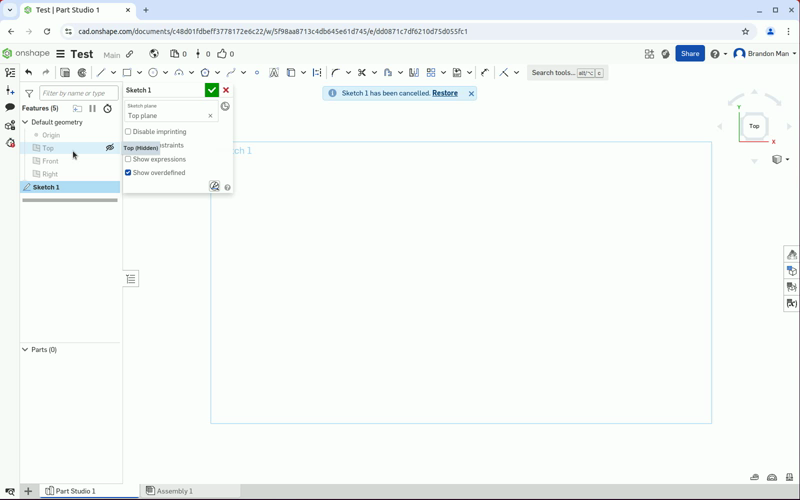
mouse_move(73, 352)
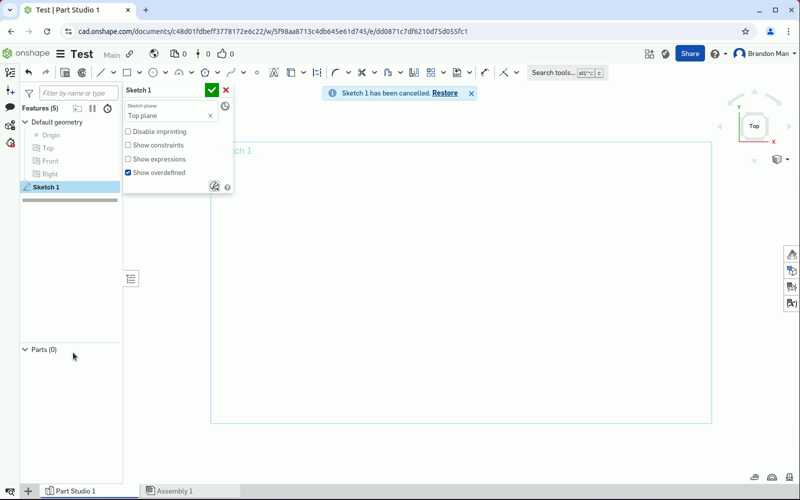
key(y)
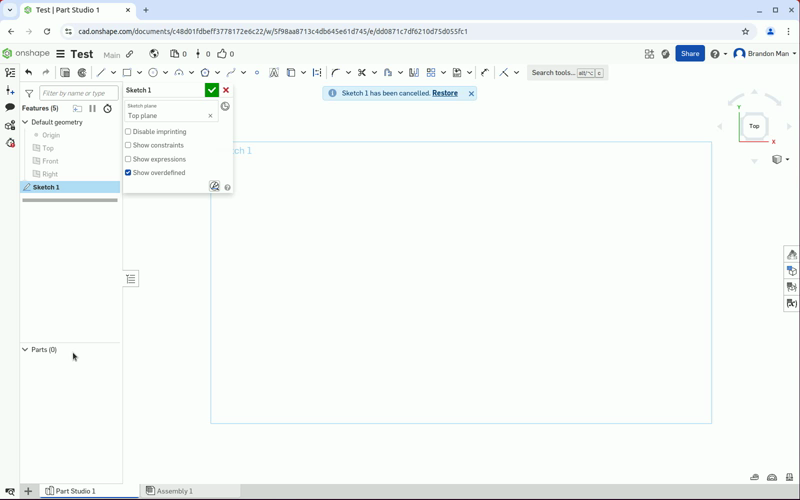
key(c)
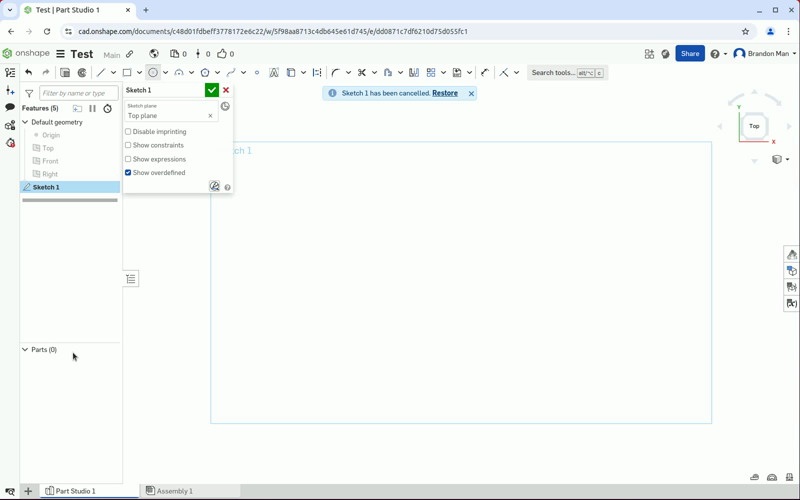
key_down(shift)
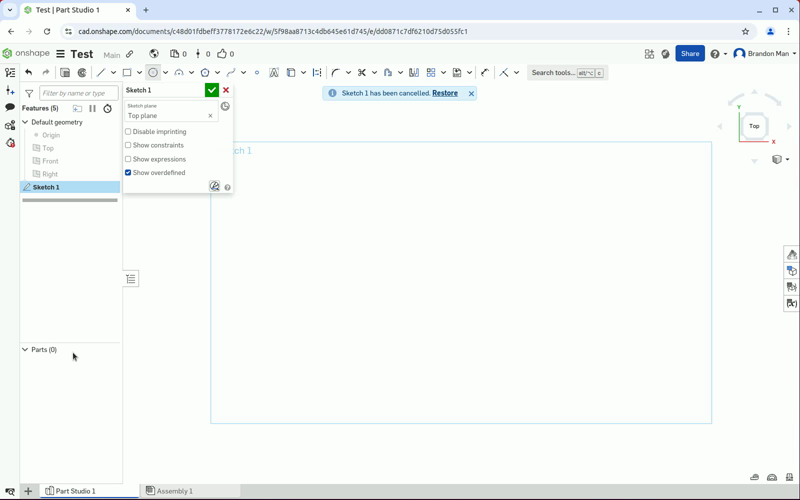
mouse_move(461, 282)
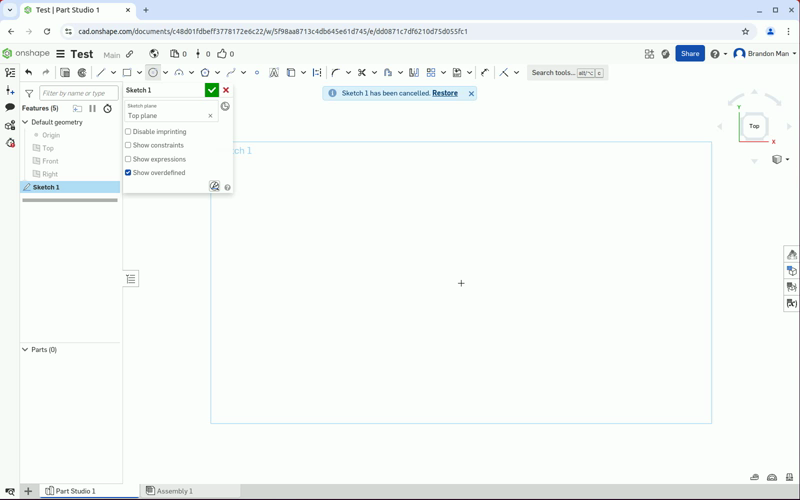
click(461, 282)
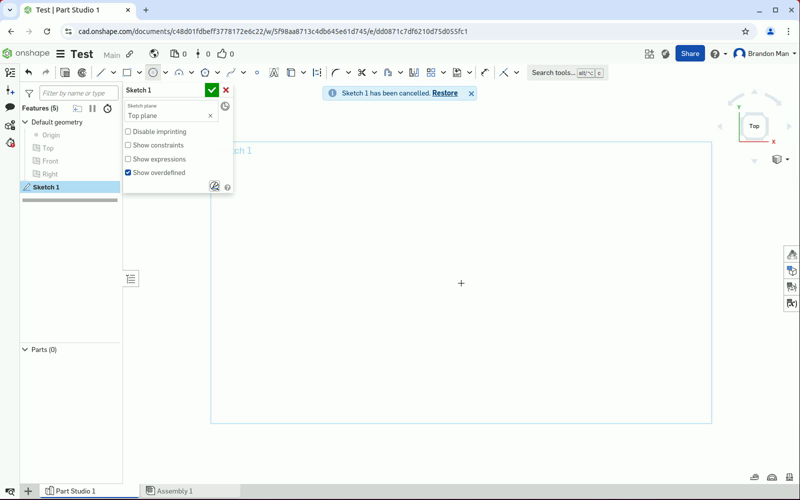
key_up(shift)
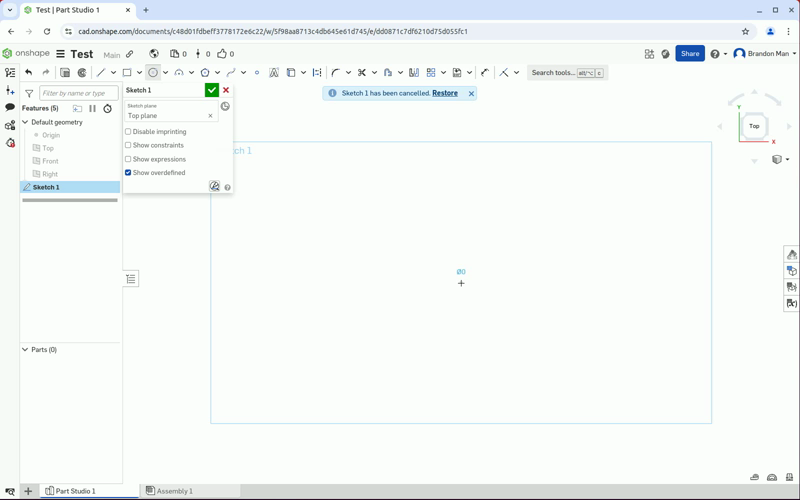
mouse_move(574, 282)
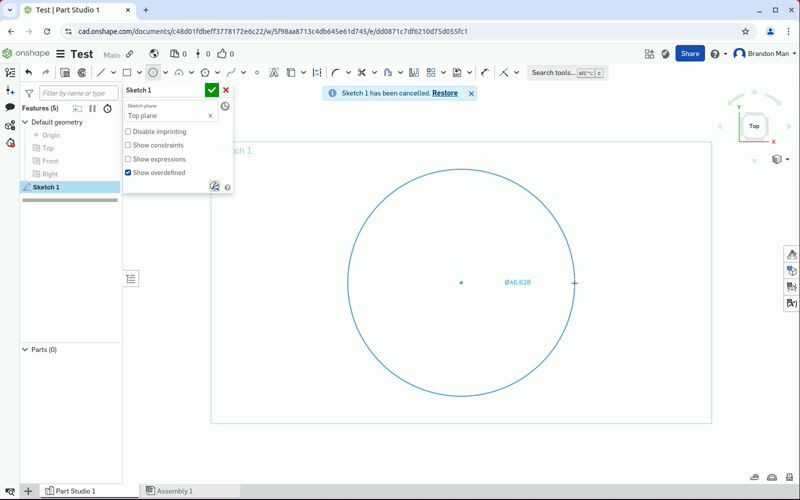
click(574, 282)
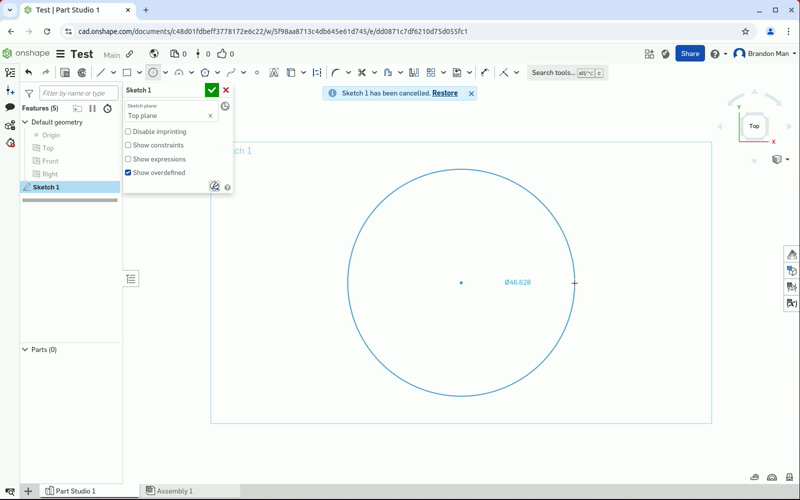
key(esc)
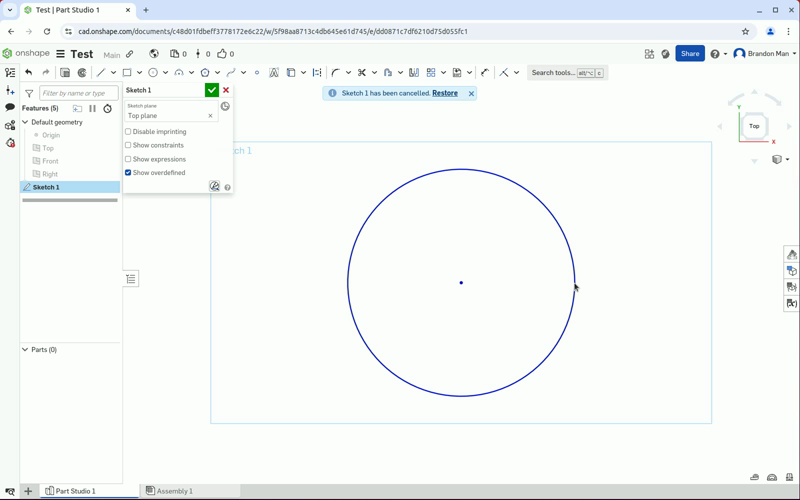
mouse_move(539, 262)
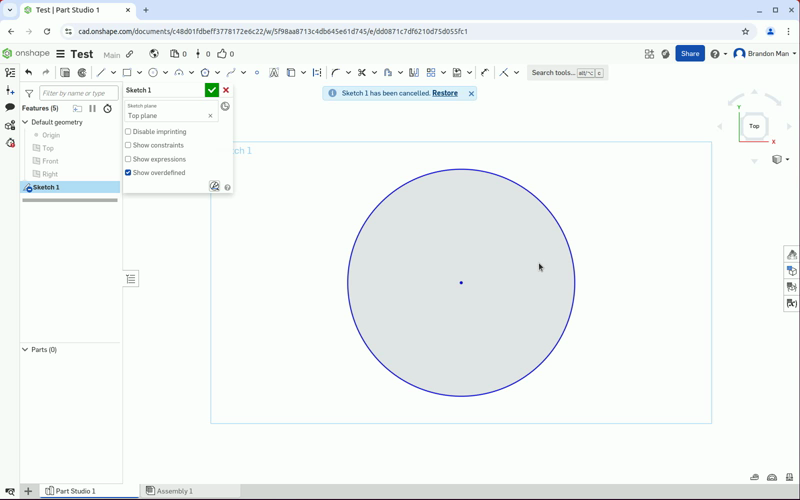
click(539, 262)
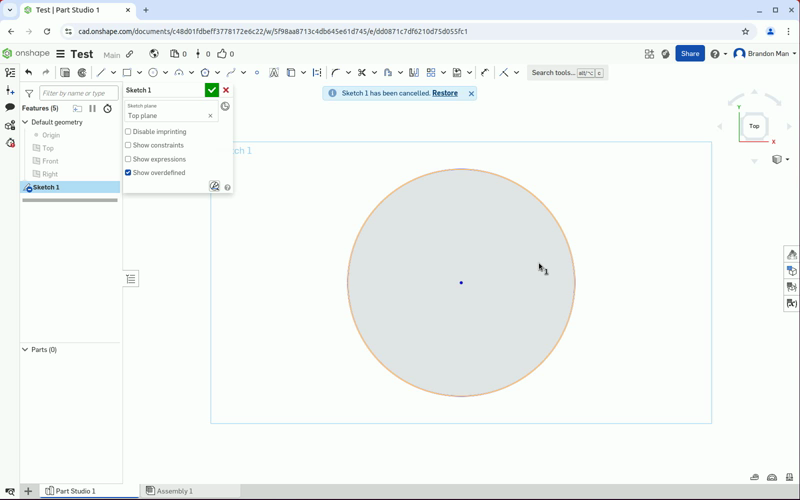
mouse_move(73, 352)
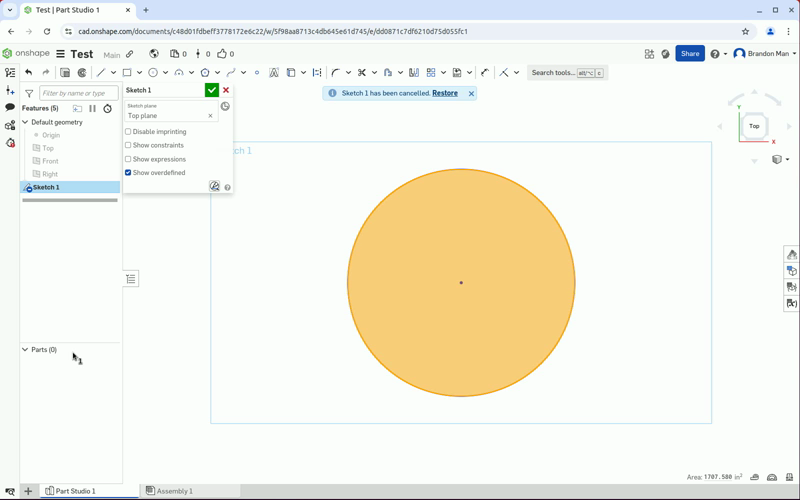
key(shift+y)
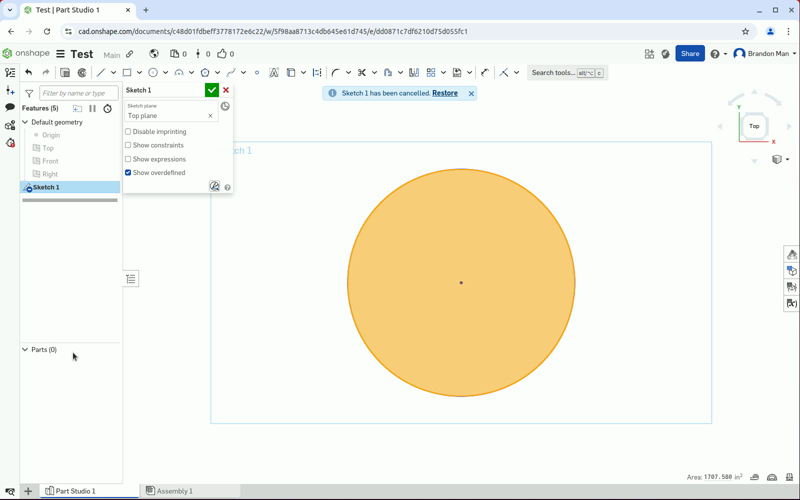
key(shift+e)
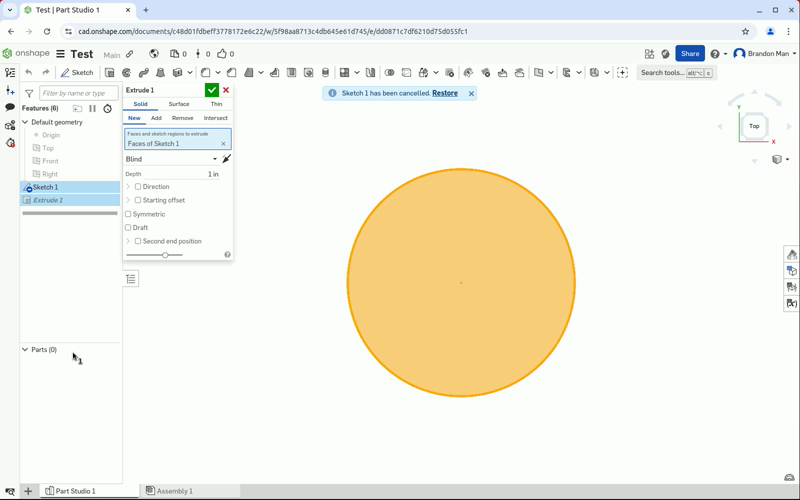
mouse_move(143, 106)
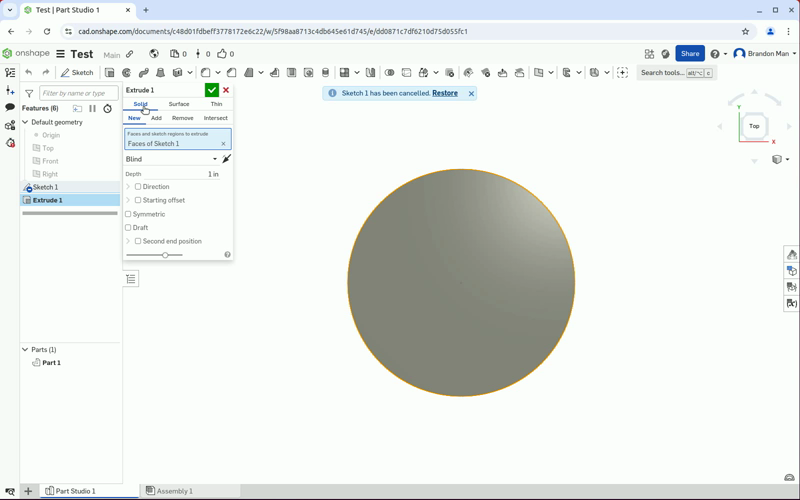
click(143, 106)
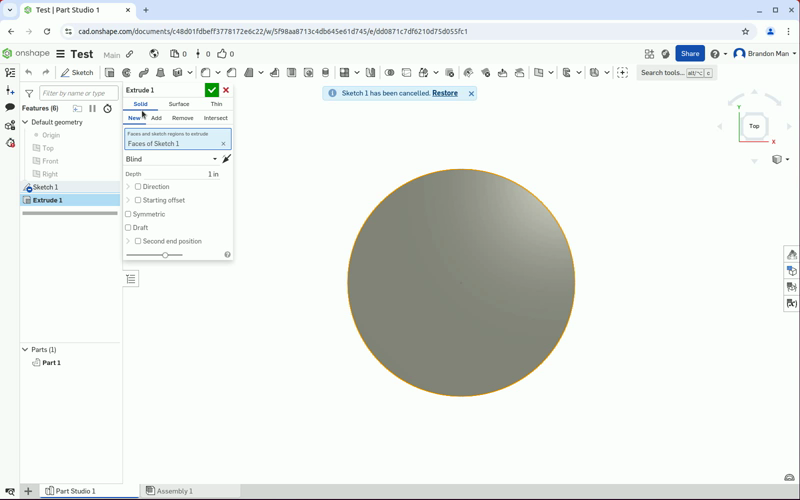
mouse_move(137, 120)
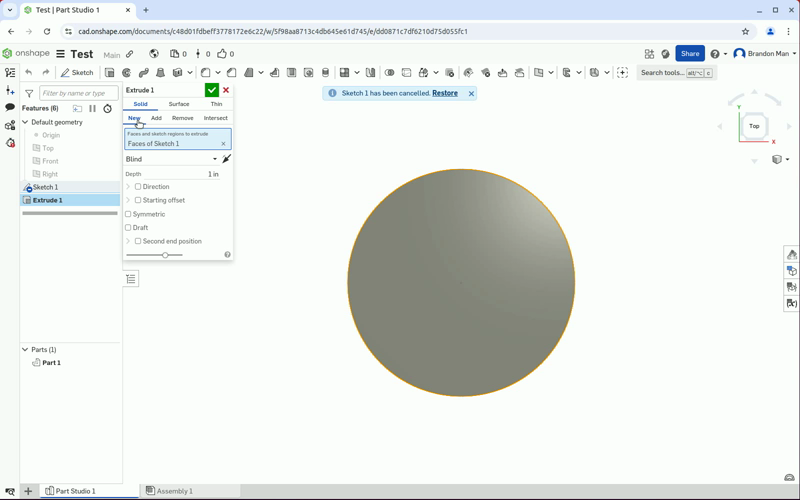
click(137, 120)
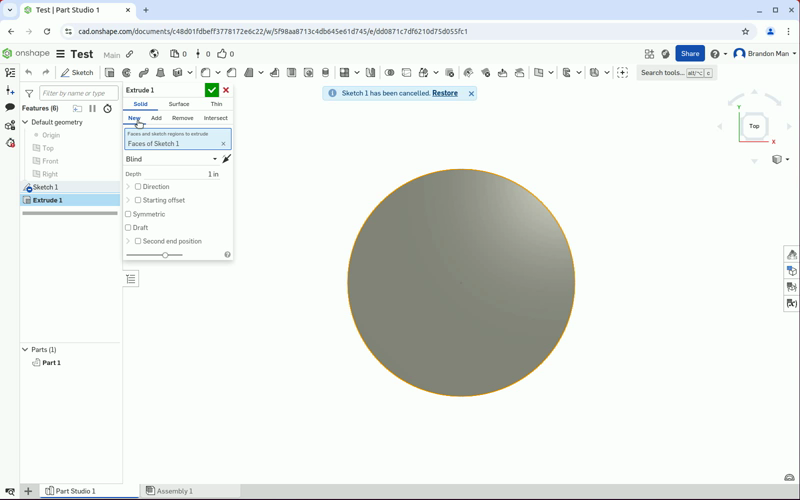
key(tab, 4)
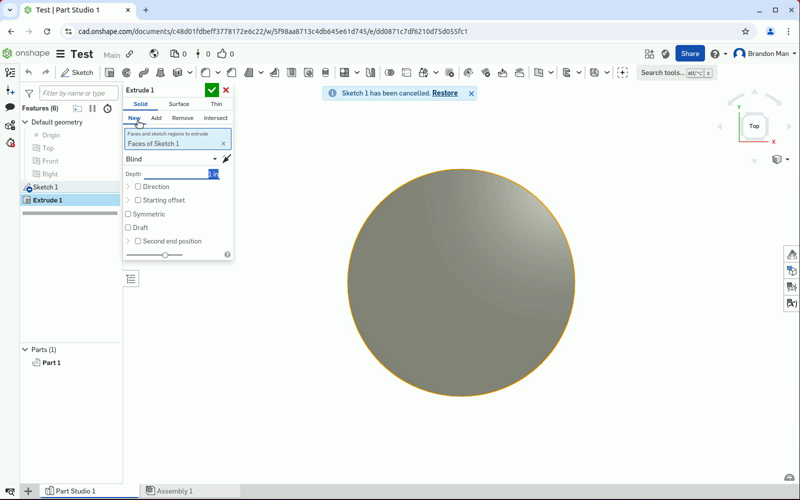
text(3.611)
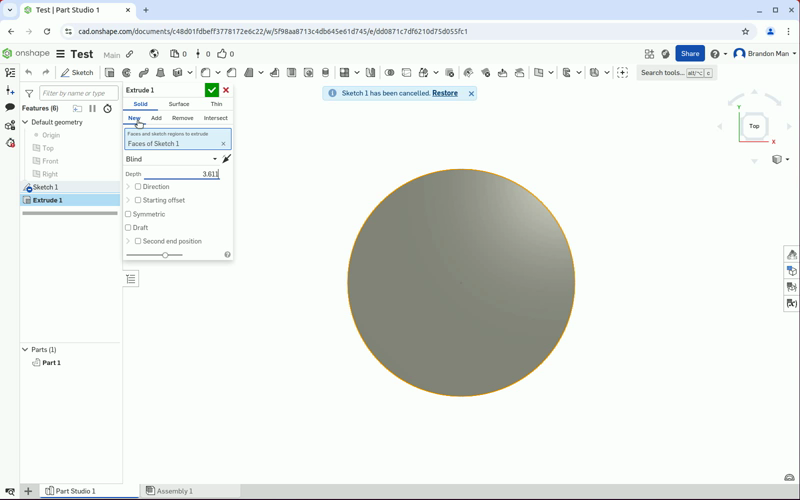
key(enter)
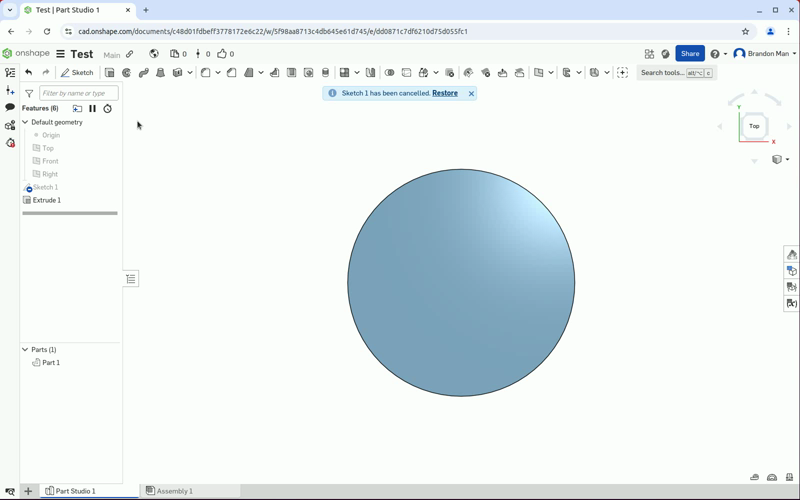
key(shift+h)
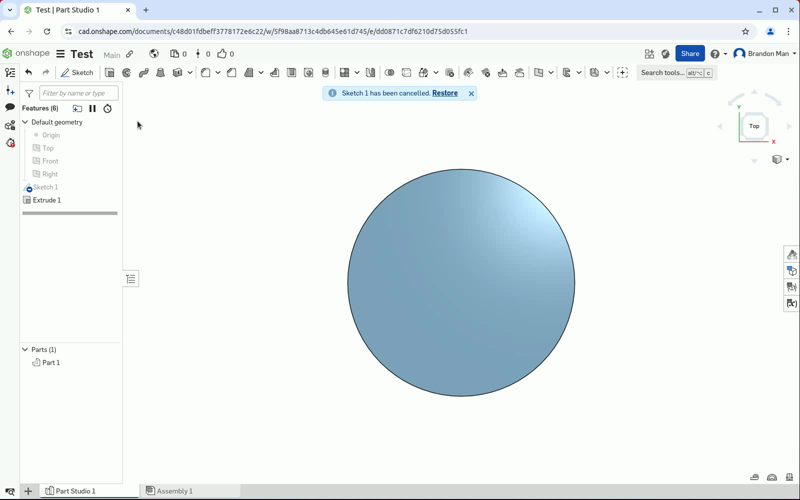
key(shift+h)
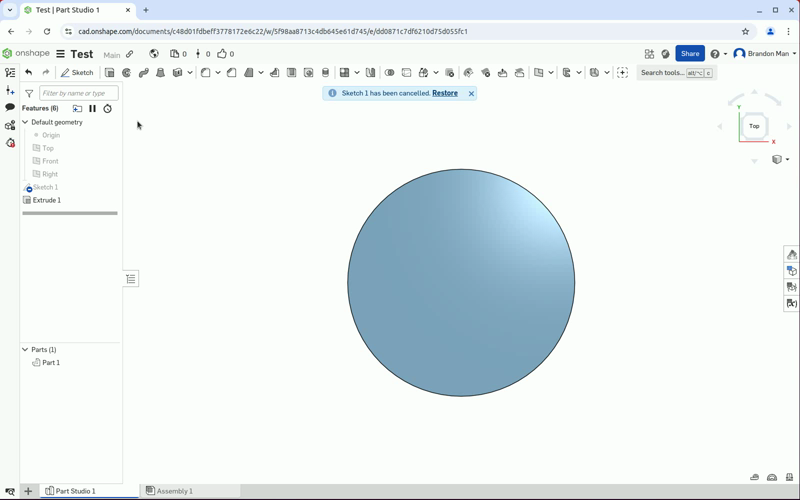
mouse_move(73, 189)
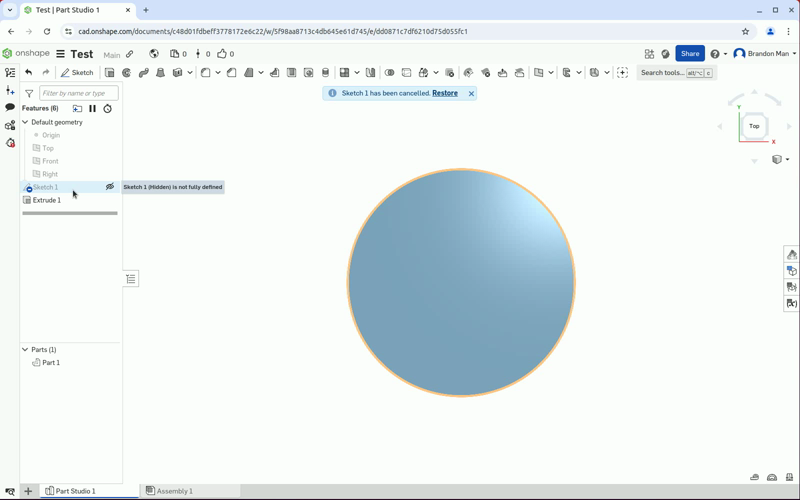
click(73, 189)
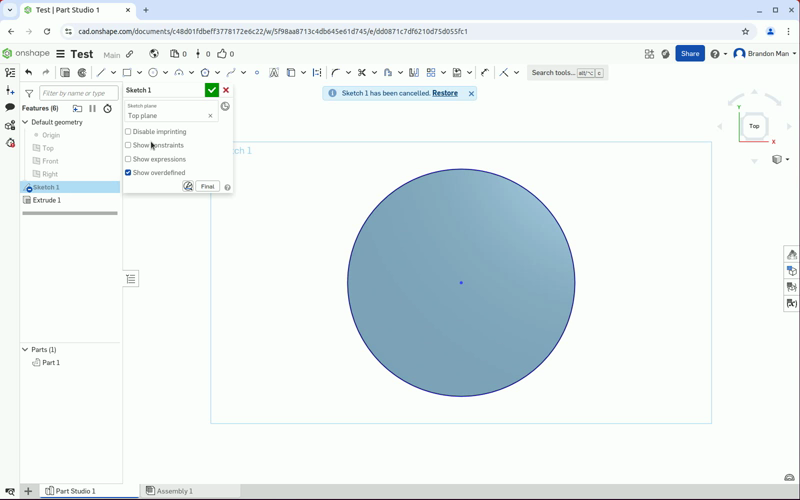
mouse_move(229, 92)
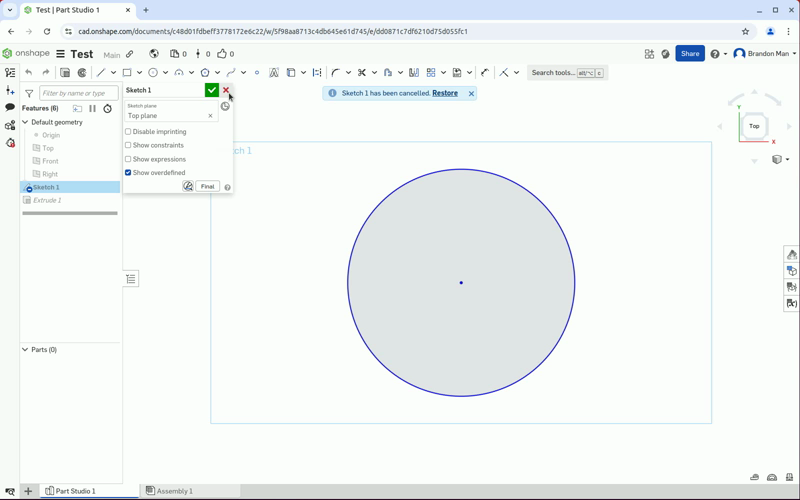
click(229, 92)
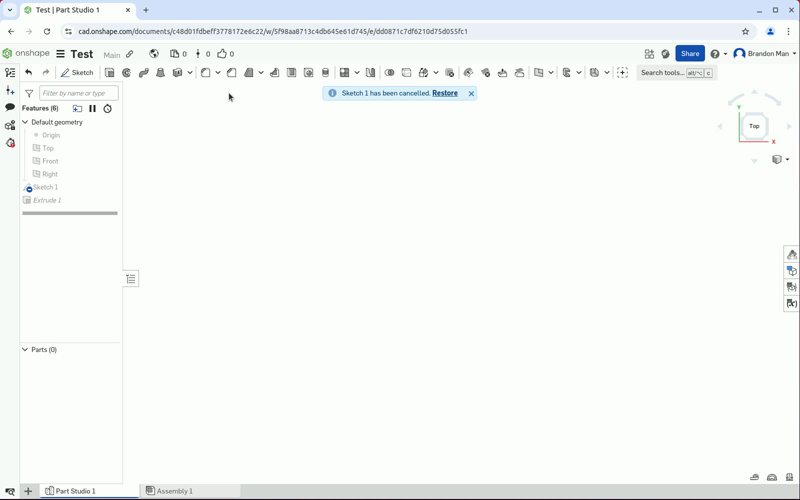
mouse_move(541, 75)
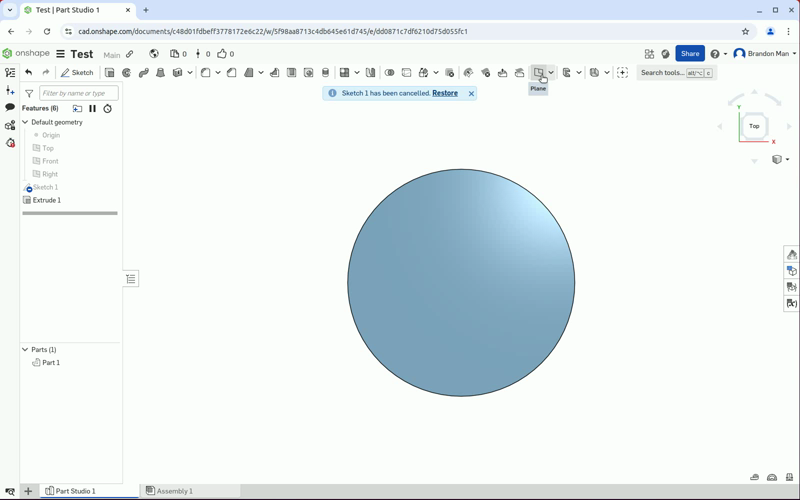
click(541, 75)
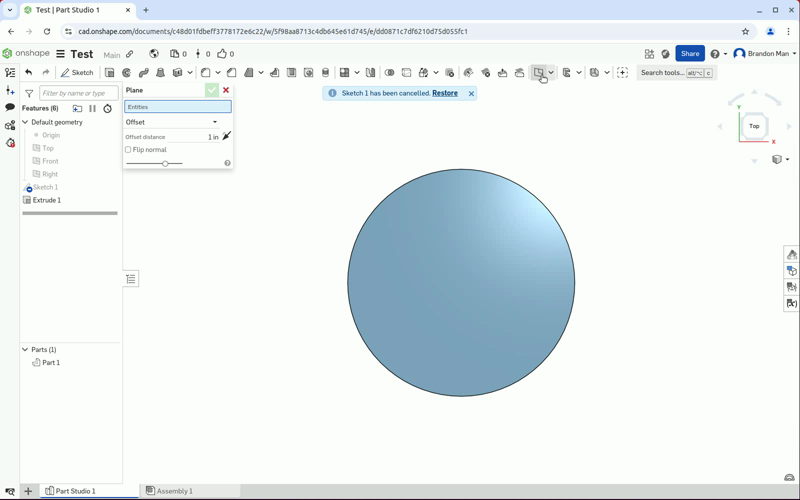
mouse_move(73, 150)
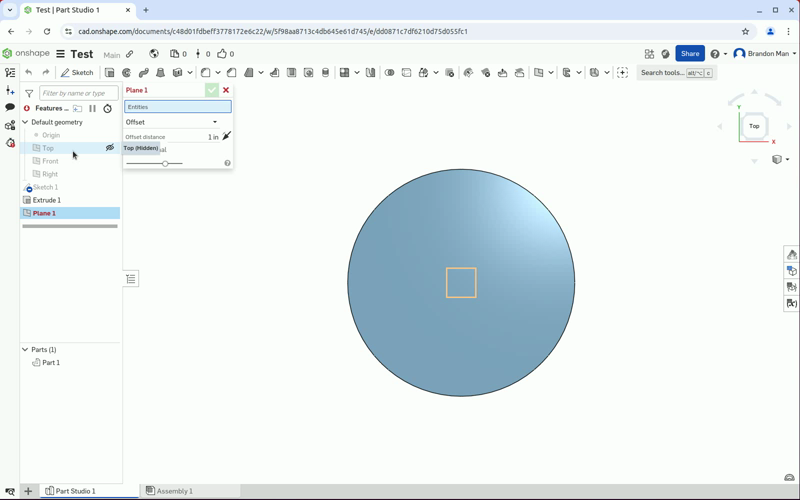
click(73, 150)
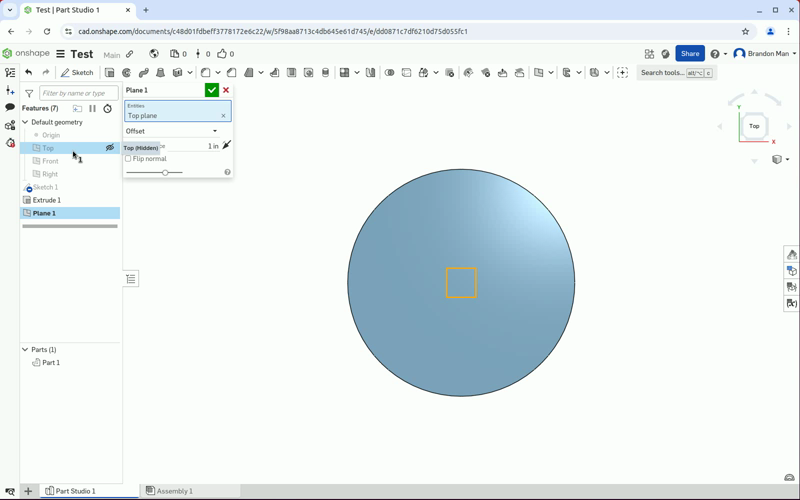
key(tab, 2)
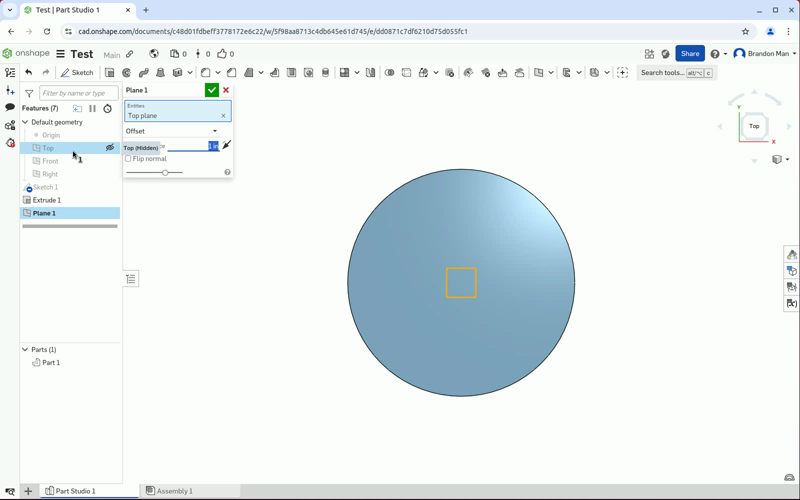
text(3.605)
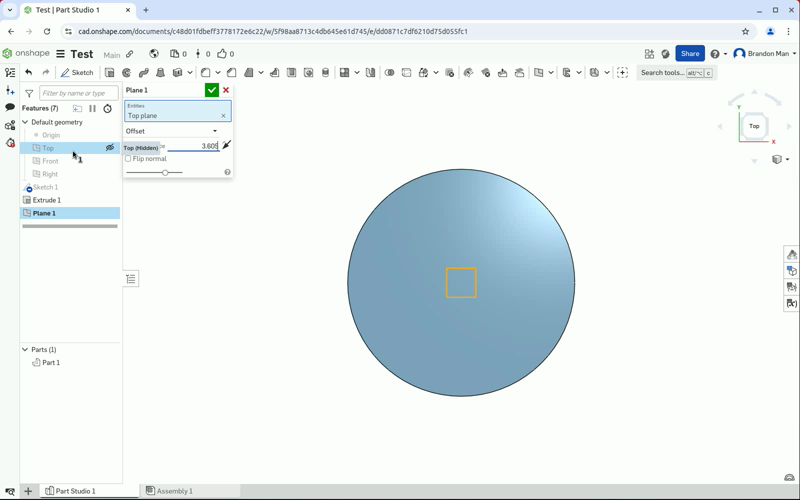
key(enter, 2)
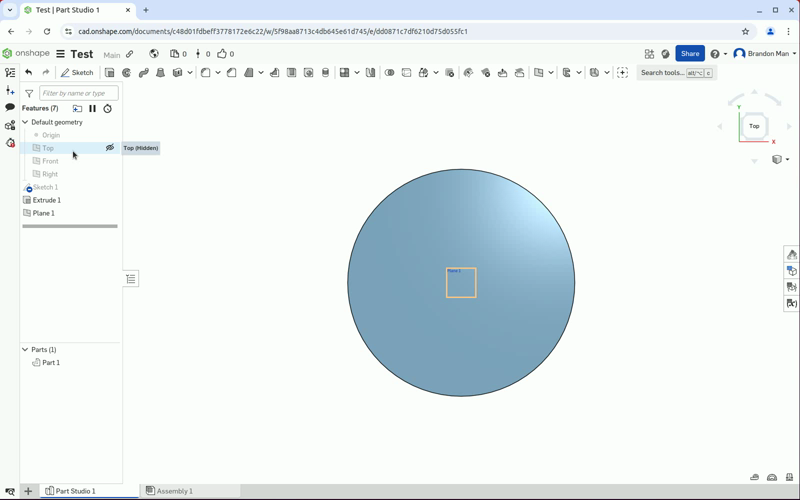
key(shift+s)
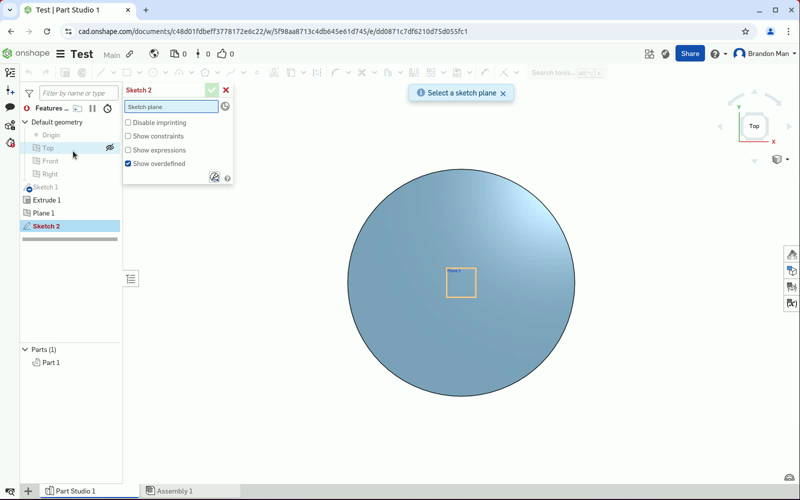
mouse_move(73, 215)
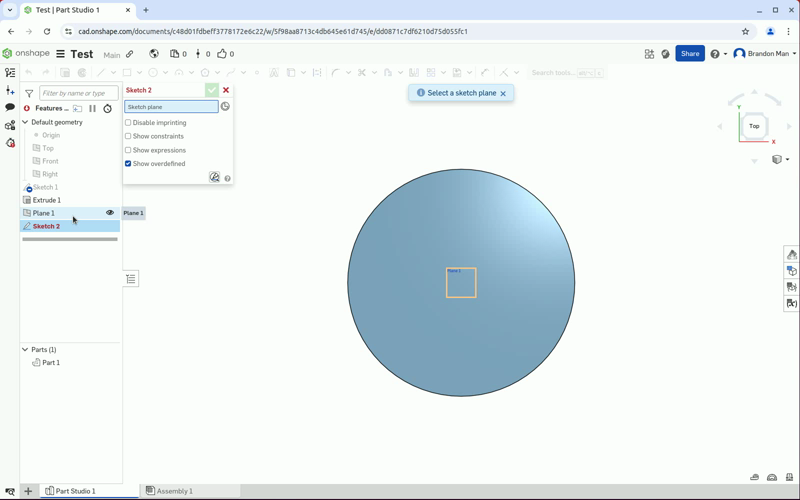
click(73, 215)
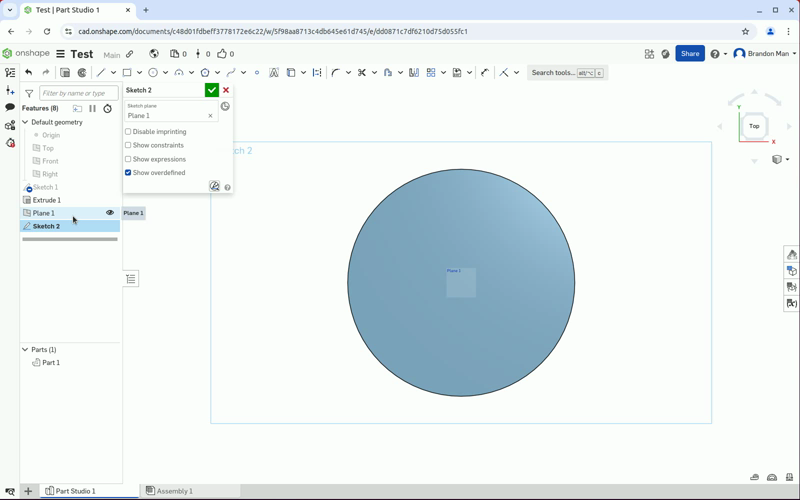
mouse_move(73, 352)
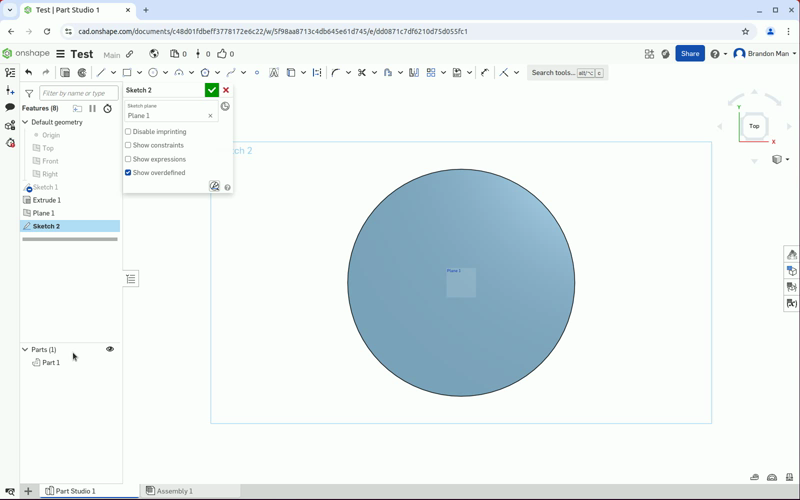
key(y)
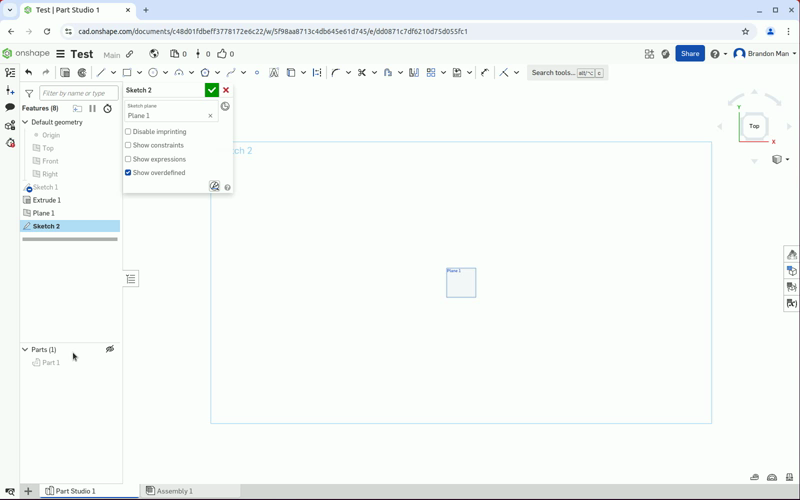
key(c)
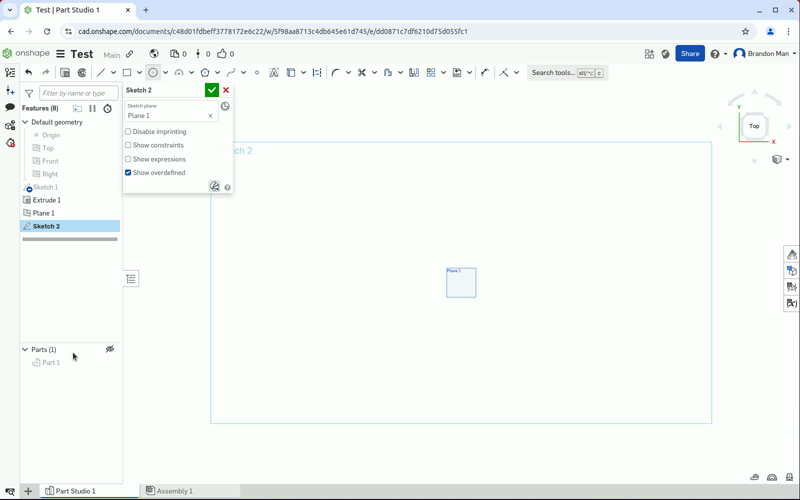
key_down(shift)
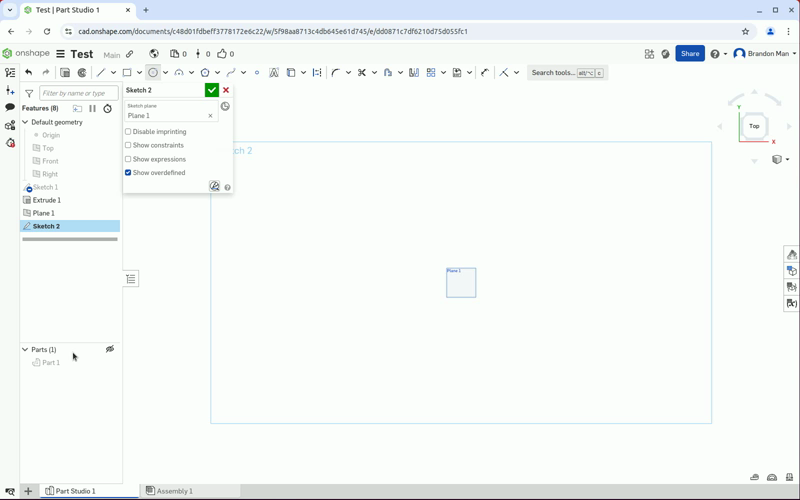
mouse_move(461, 282)
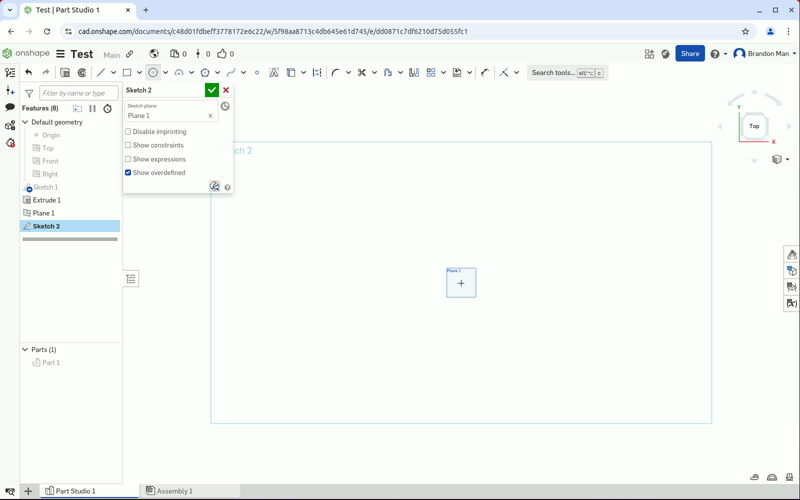
click(461, 282)
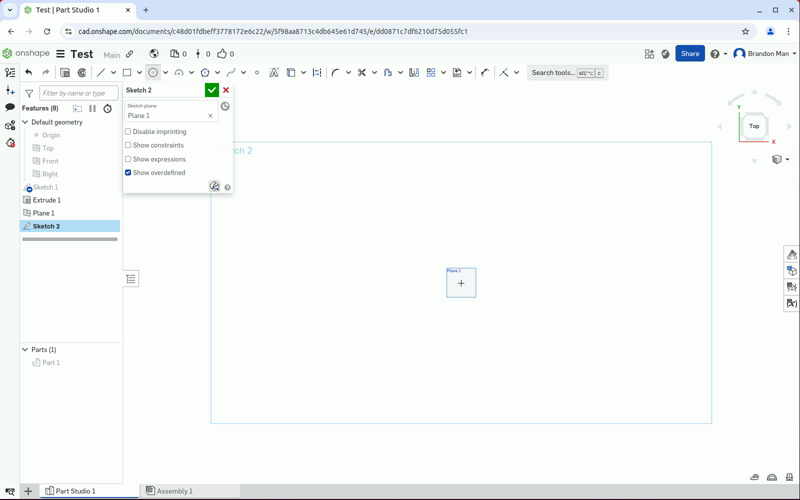
key_up(shift)
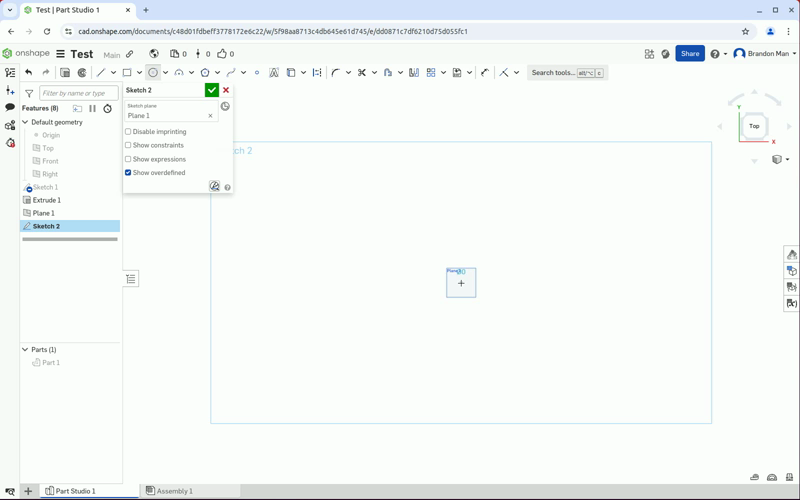
mouse_move(559, 282)
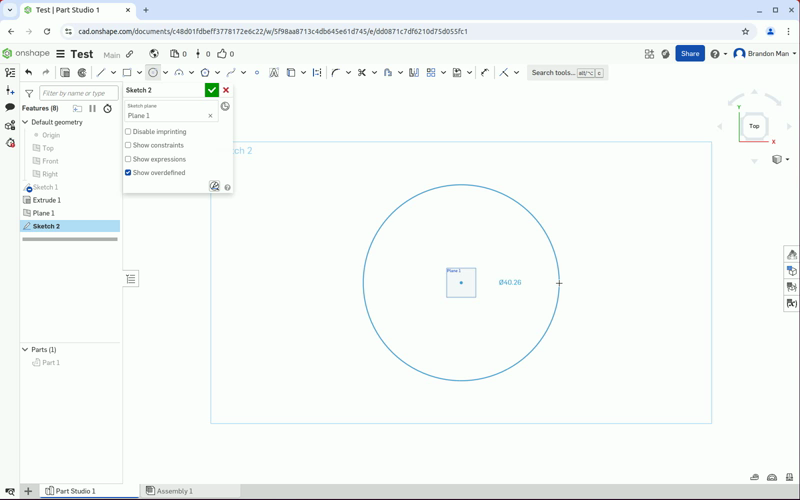
click(559, 282)
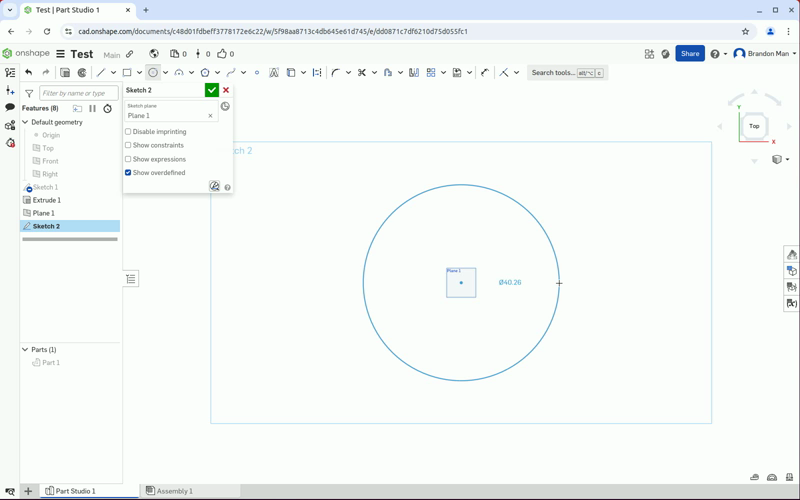
key(esc)
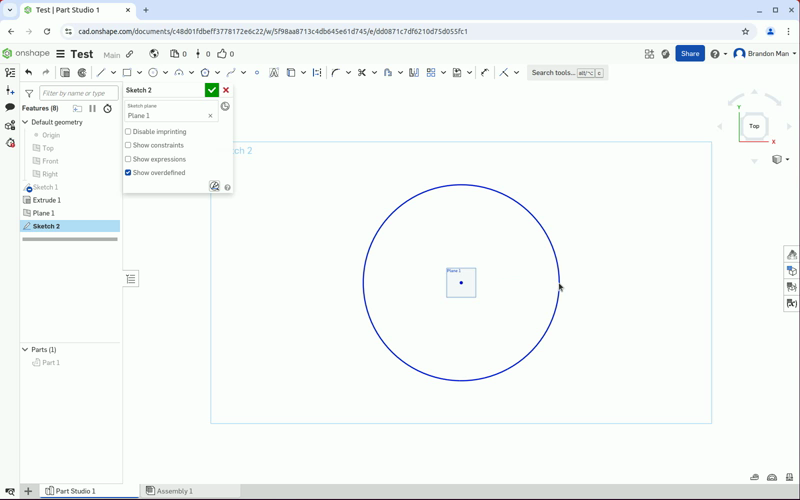
mouse_move(435, 345)
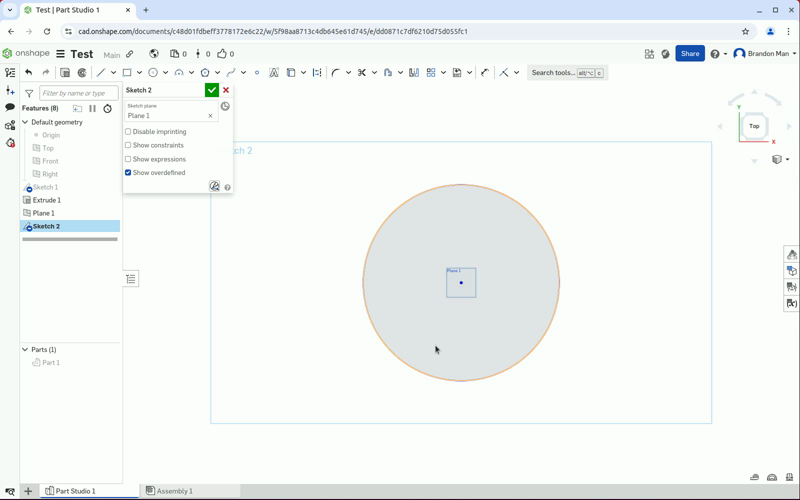
click(435, 345)
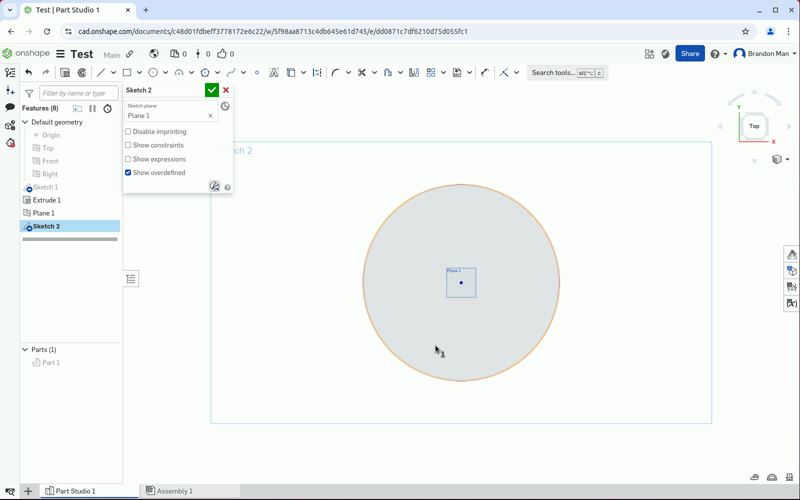
mouse_move(73, 352)
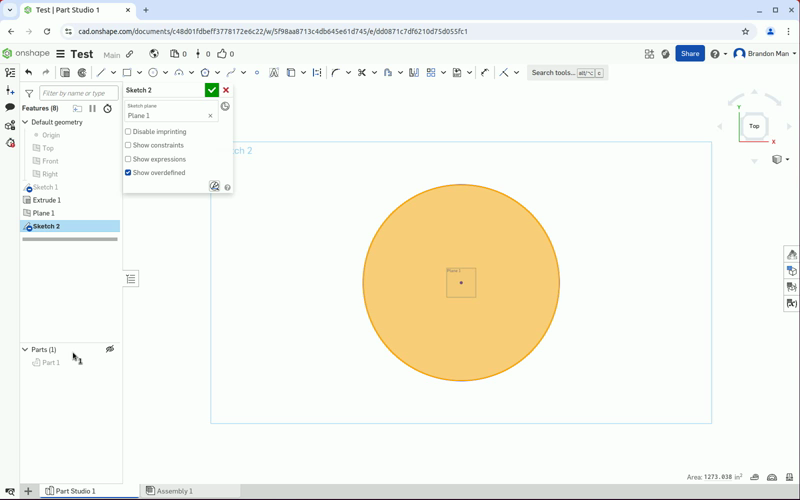
key(shift+y)
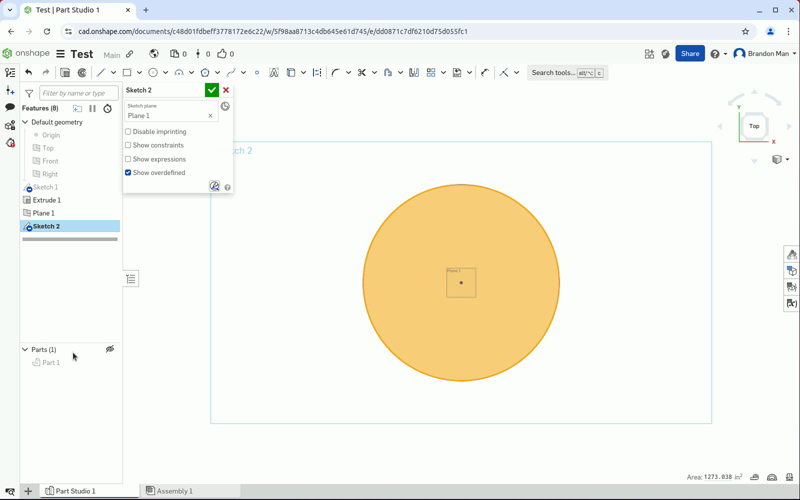
key(shift+e)
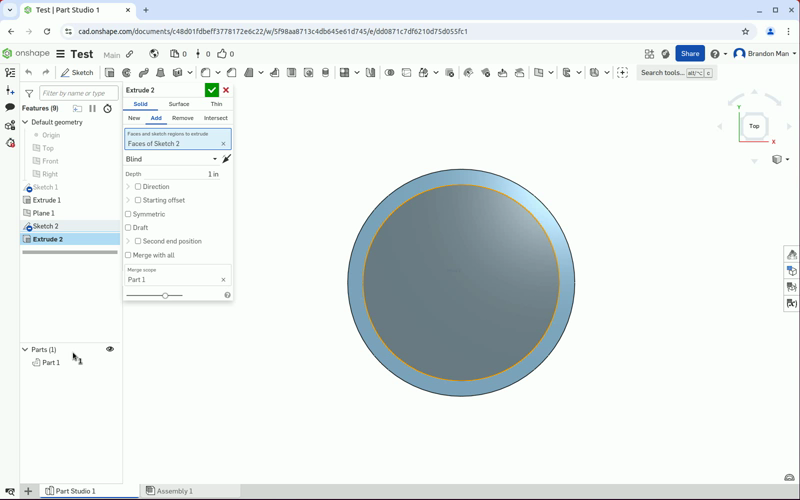
mouse_move(143, 106)
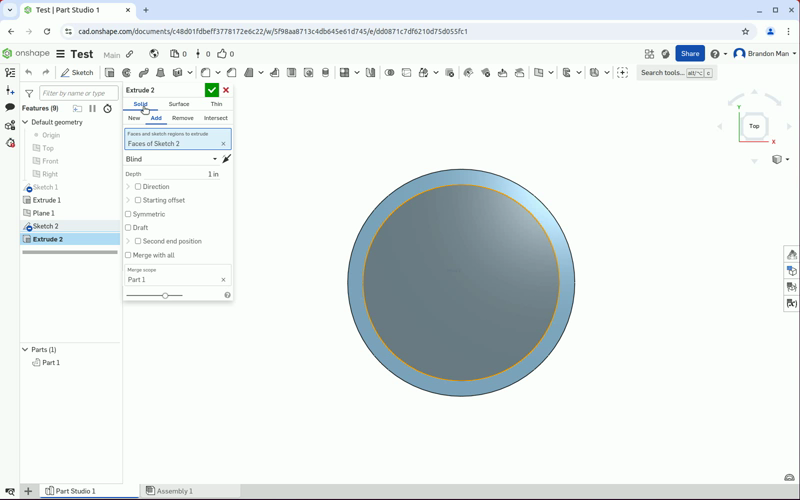
click(143, 106)
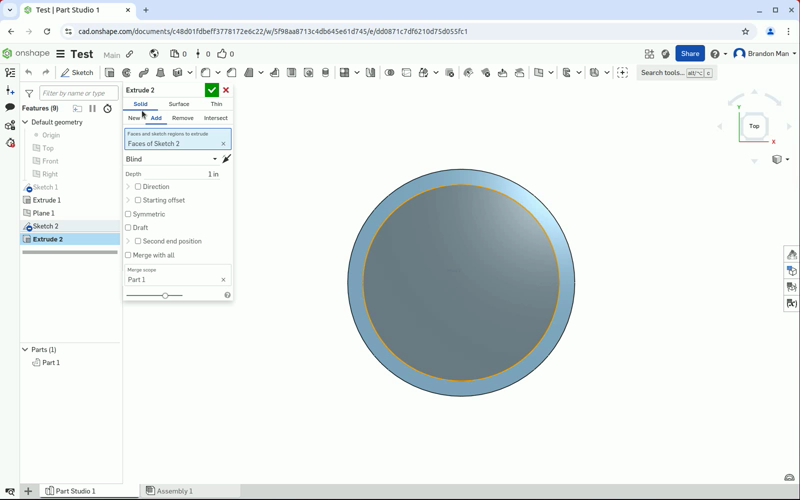
mouse_move(137, 120)
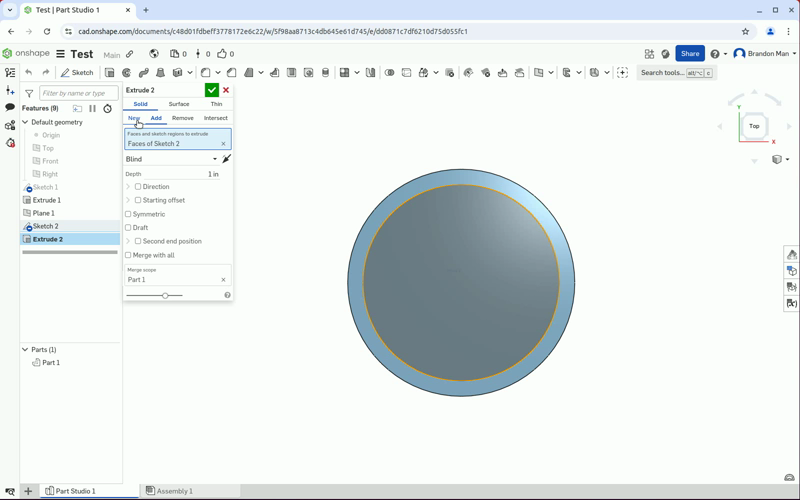
click(137, 120)
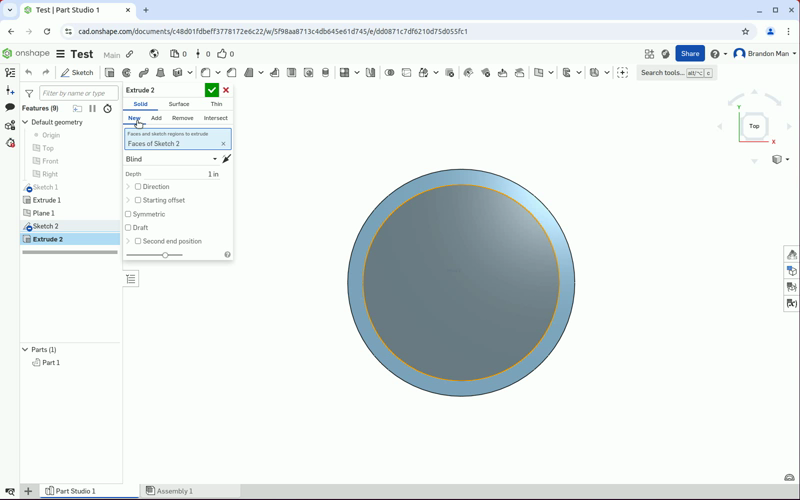
key(tab, 4)
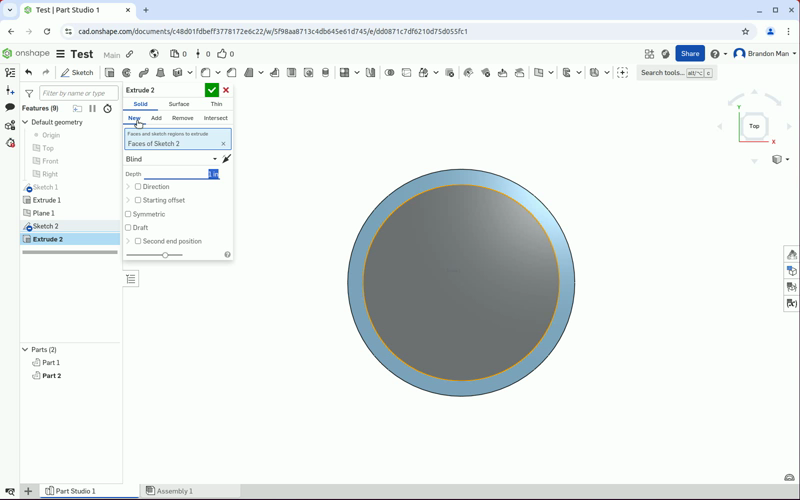
text(9.388)
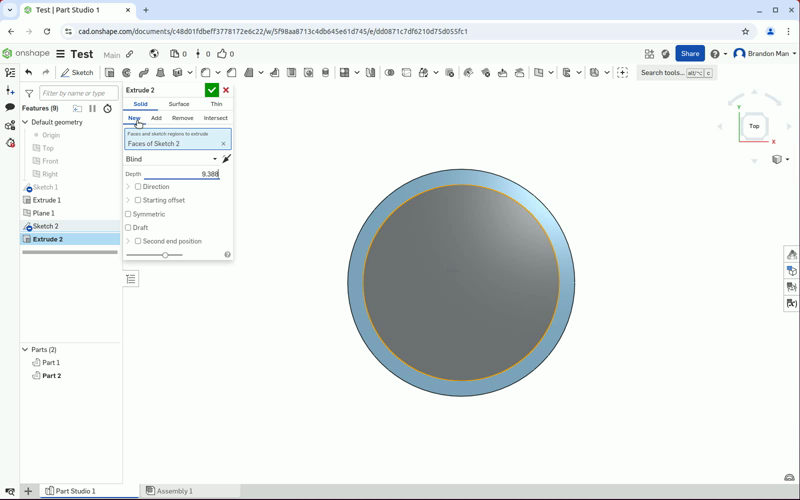
key(enter)
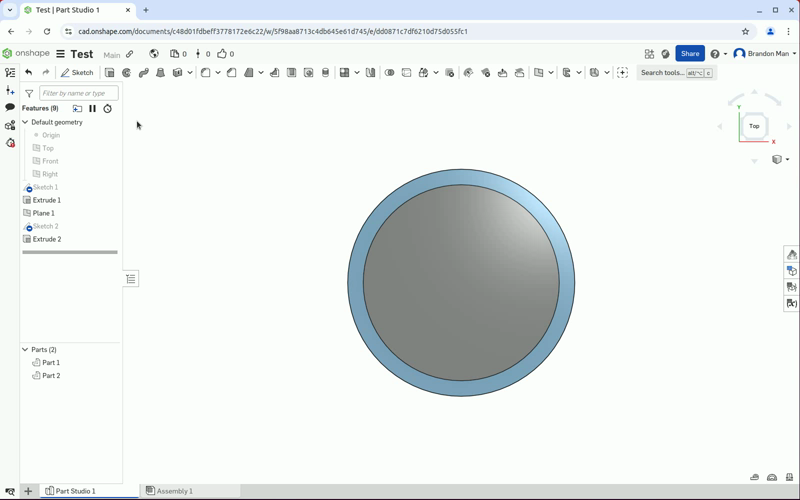
key(shift+h)
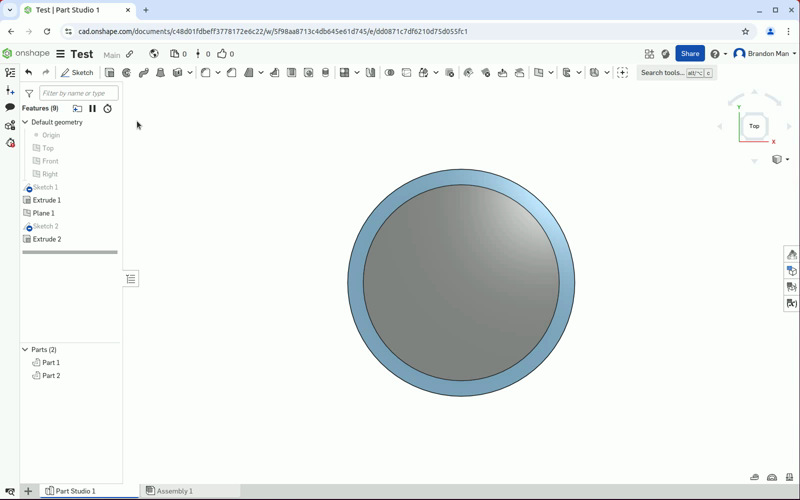
key(shift+h)
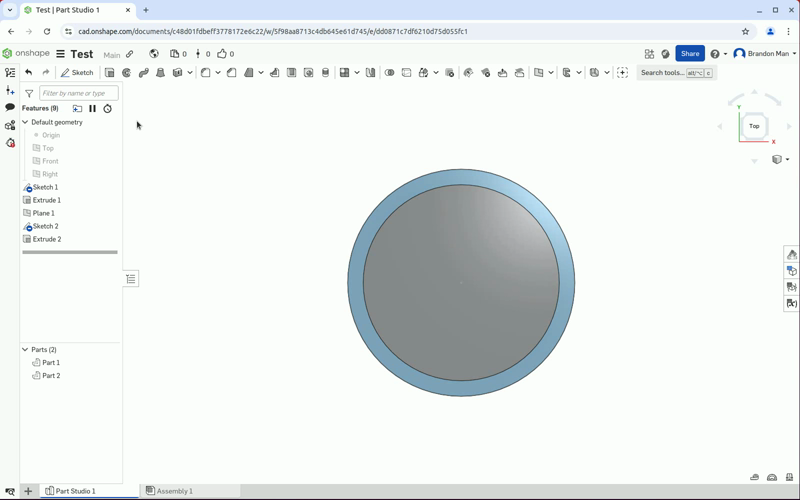
key(shift+7)
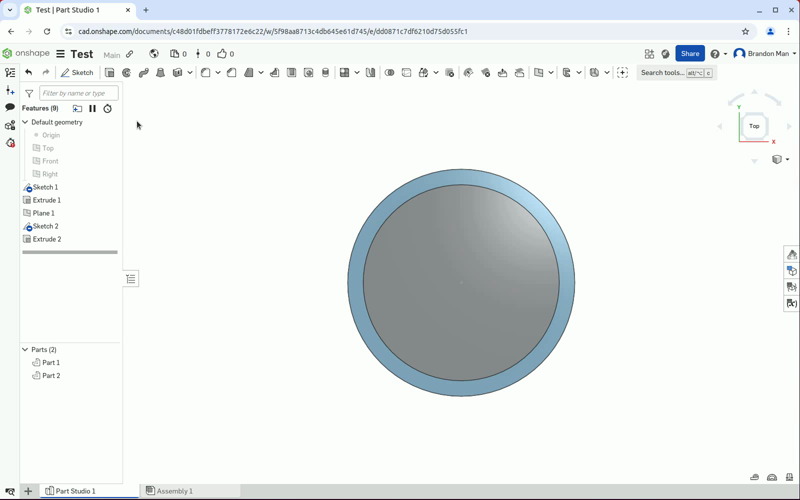
key(up, 3)
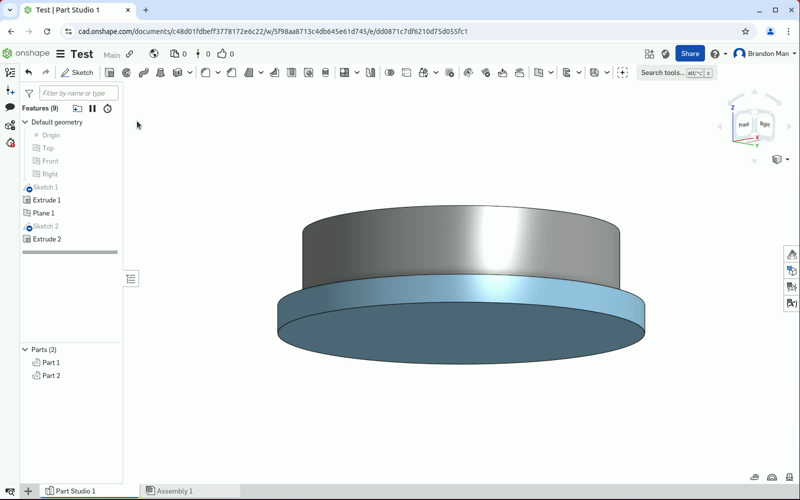
key(left, 3)
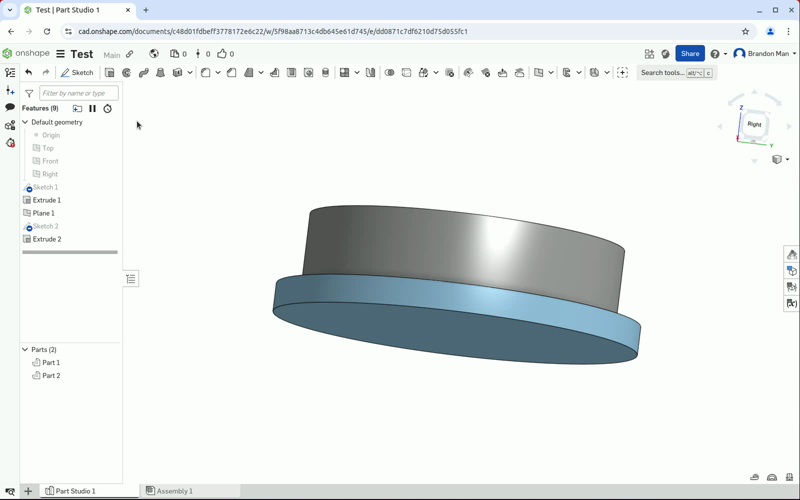
key(right, 3)
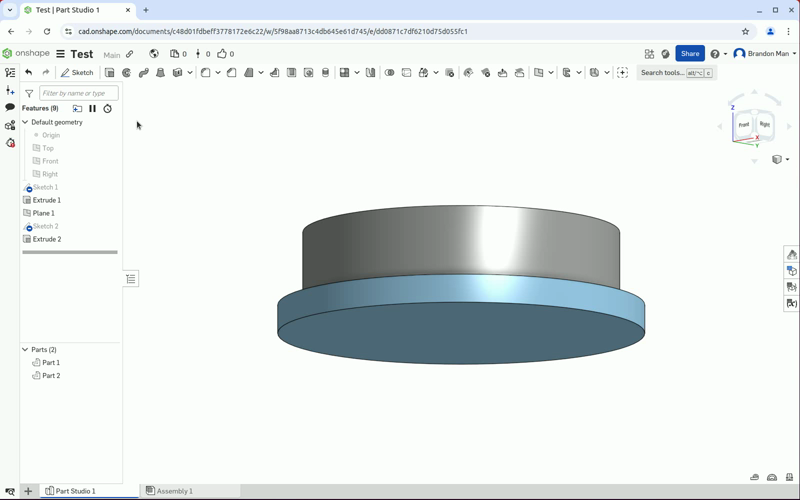
key(down, 3)
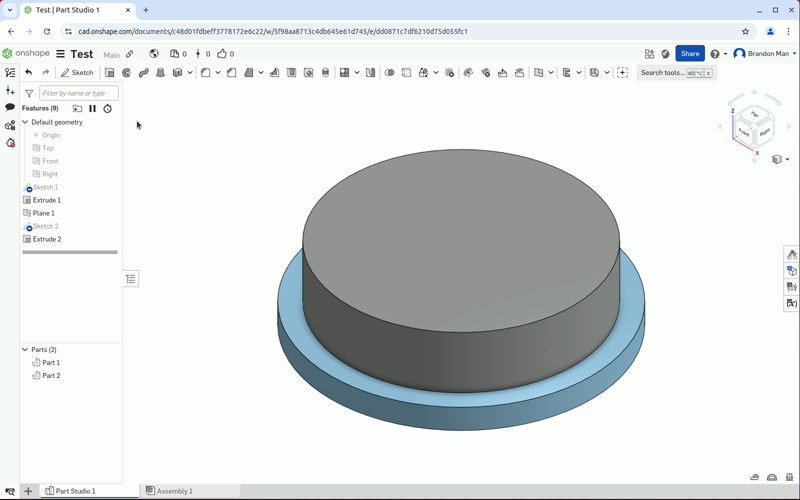
mouse_move(73, 189)
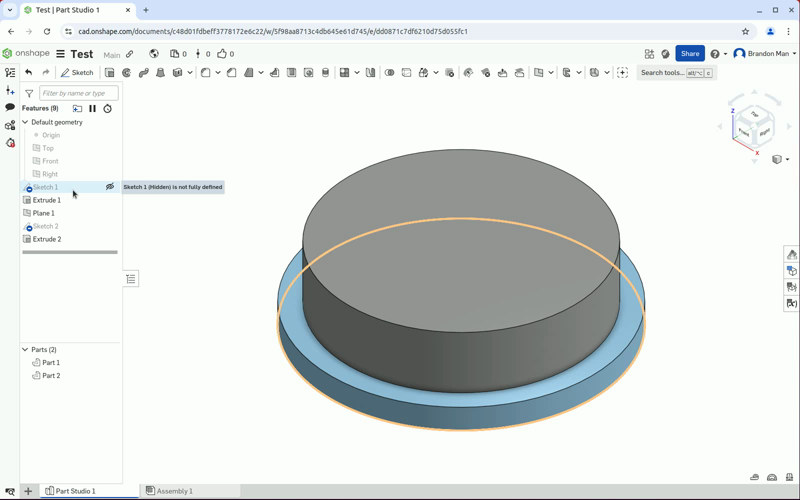
click(73, 189)